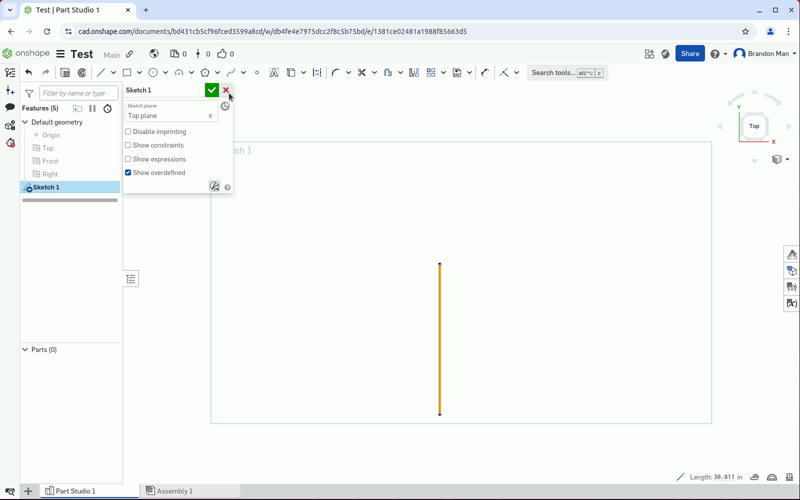
key(shift+h)
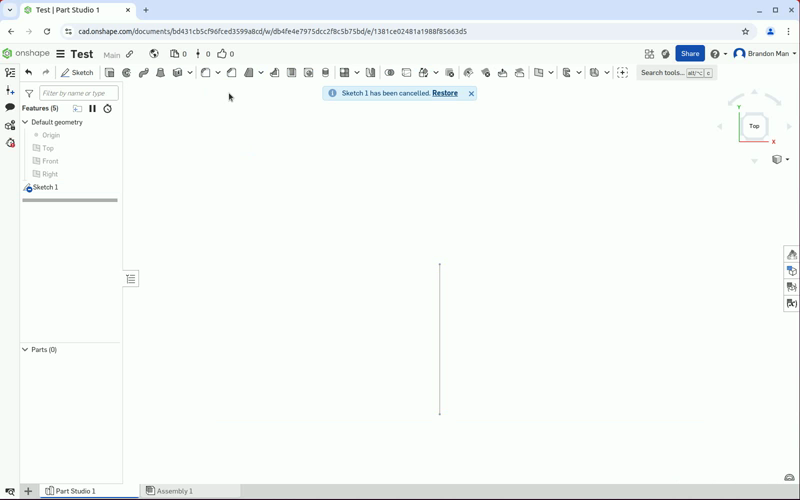
key(shift+s)
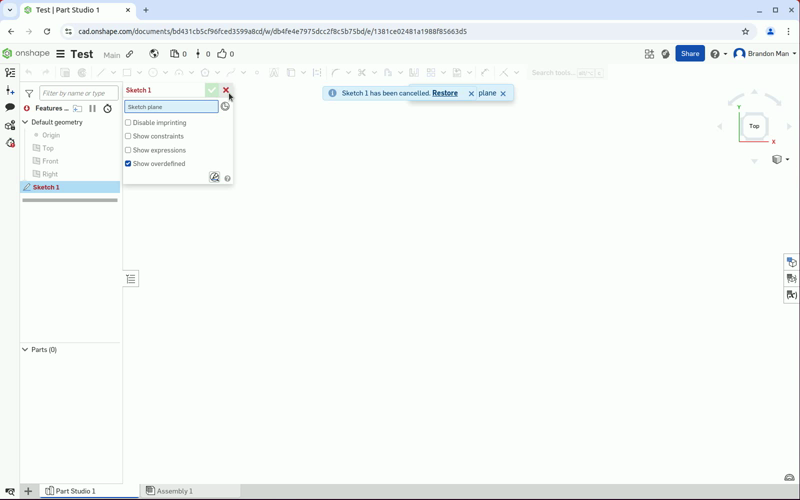
mouse_move(73, 150)
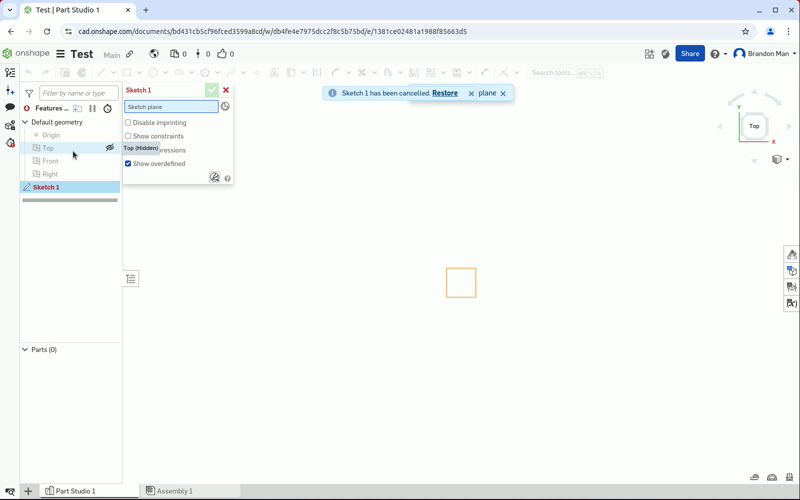
click(73, 150)
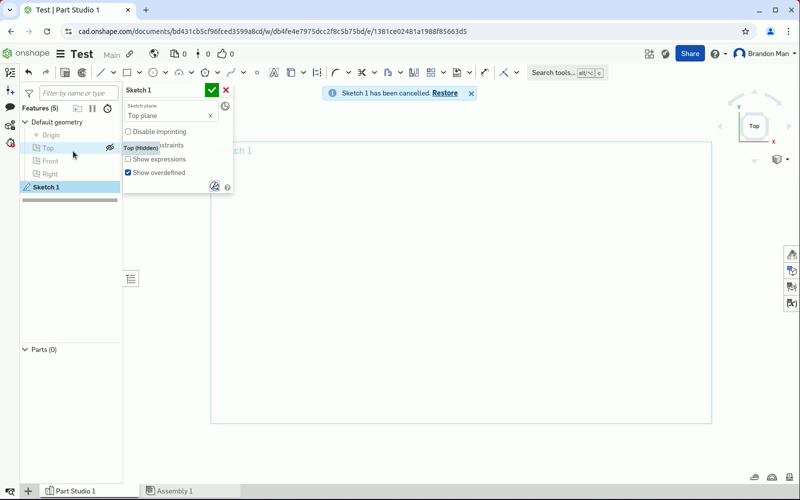
mouse_move(73, 352)
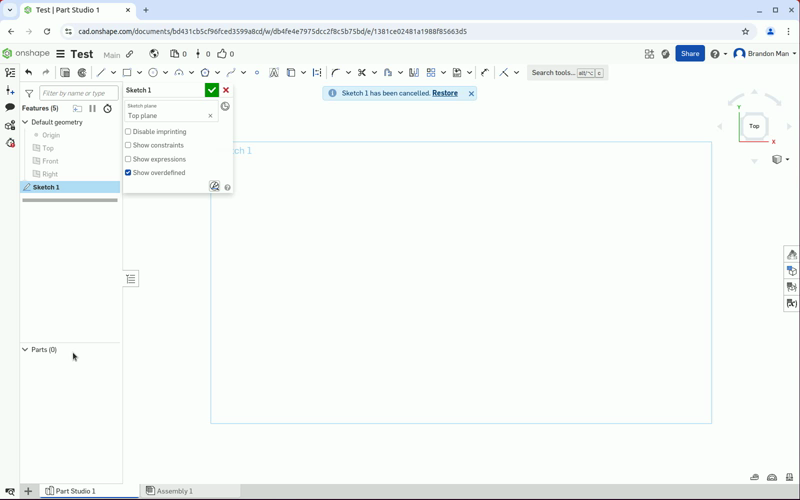
key(y)
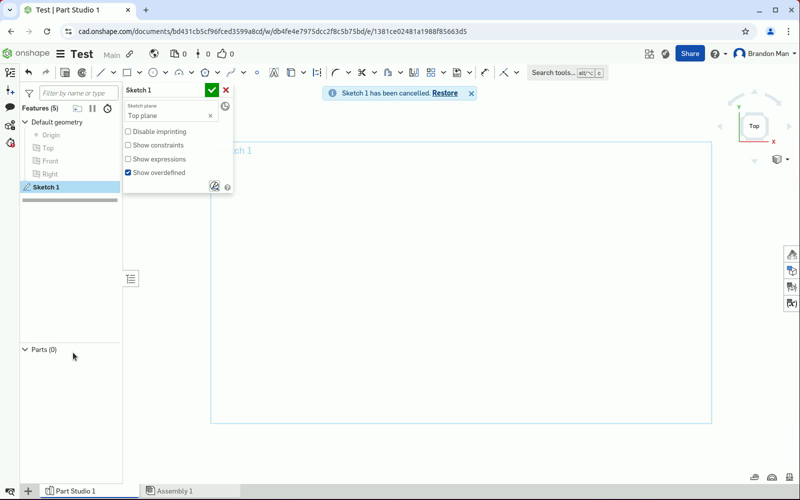
key(c)
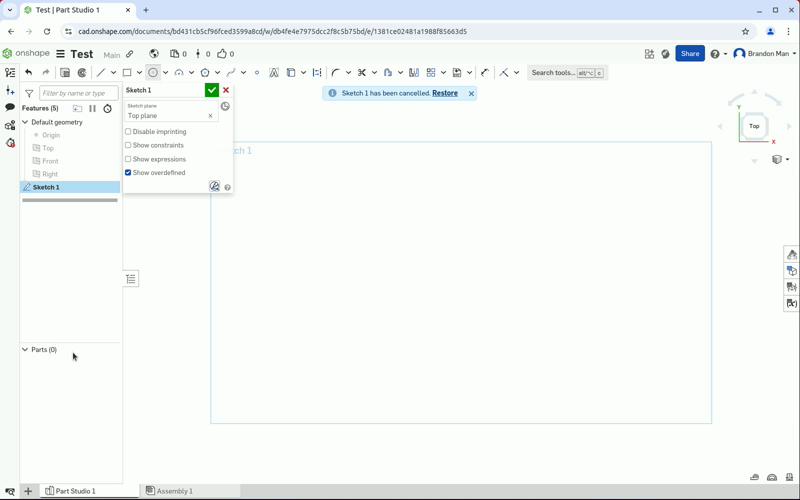
key_down(shift)
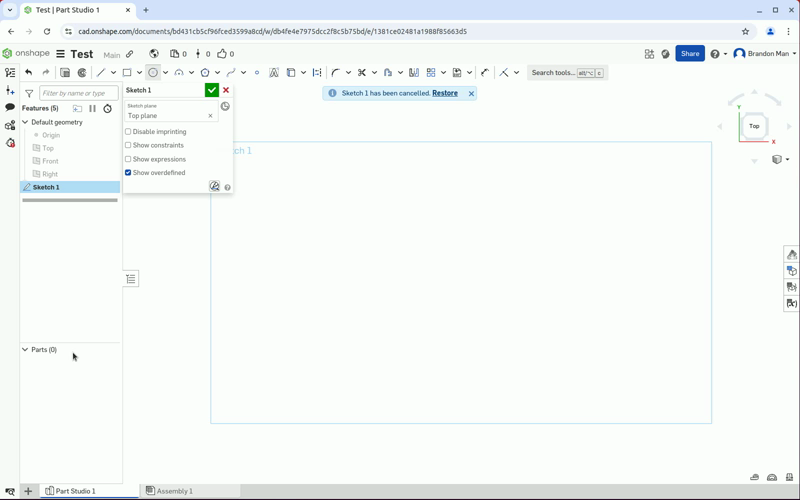
mouse_move(460, 282)
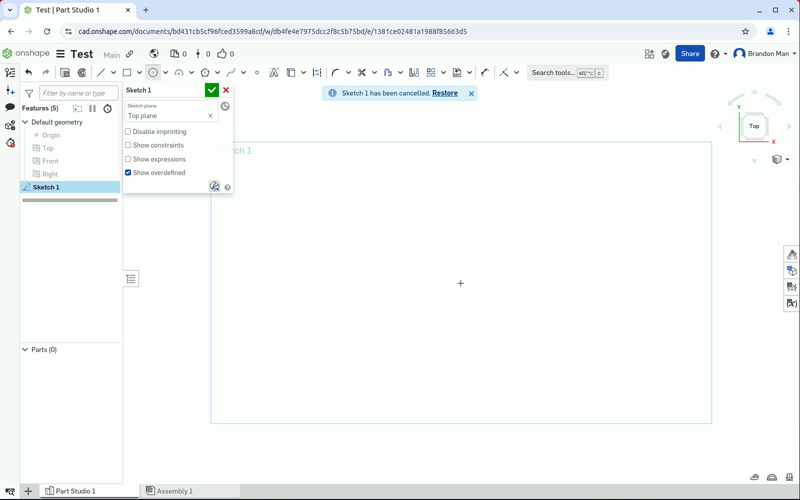
click(460, 282)
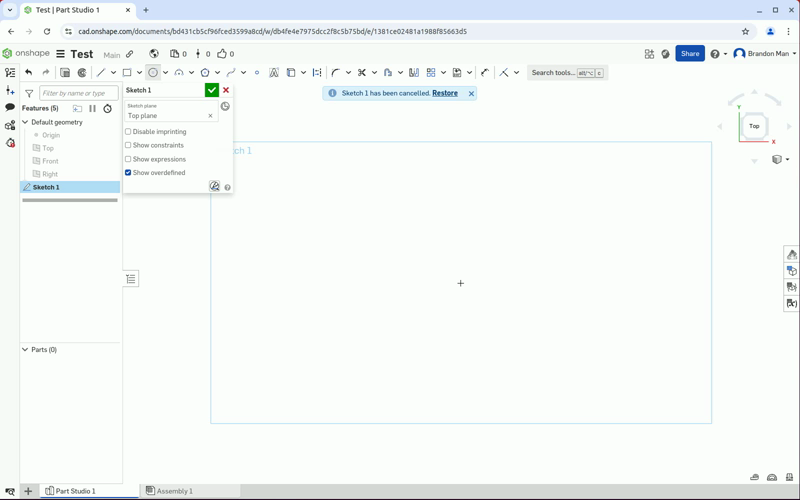
key_up(shift)
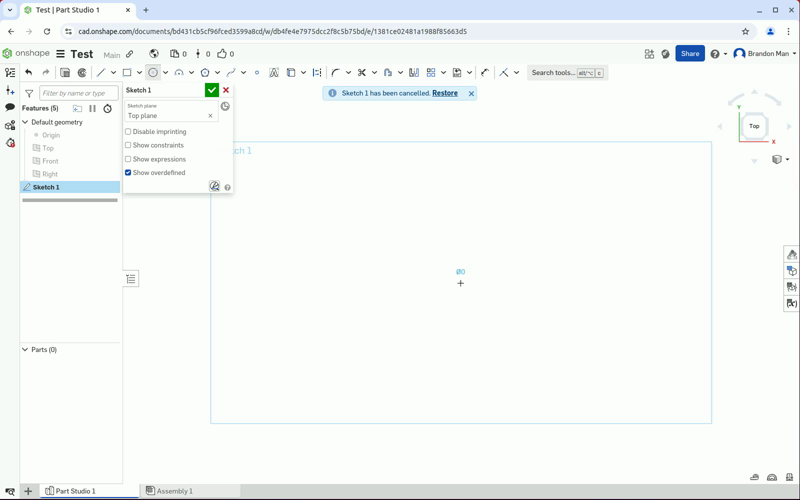
mouse_move(504, 282)
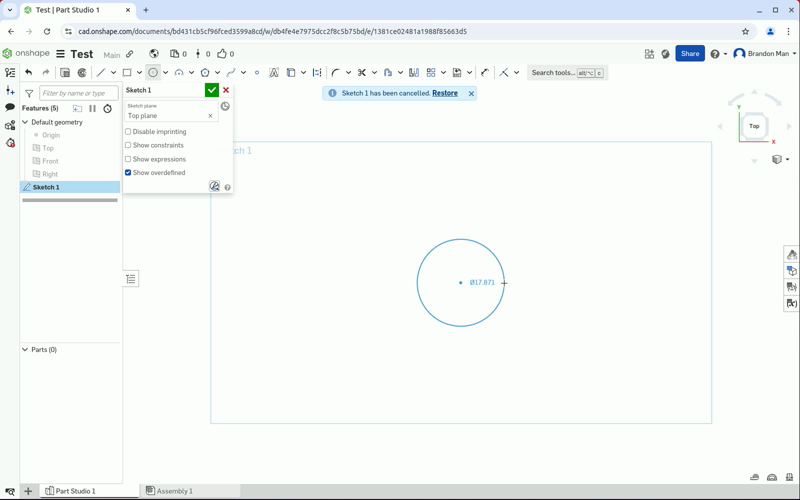
click(504, 282)
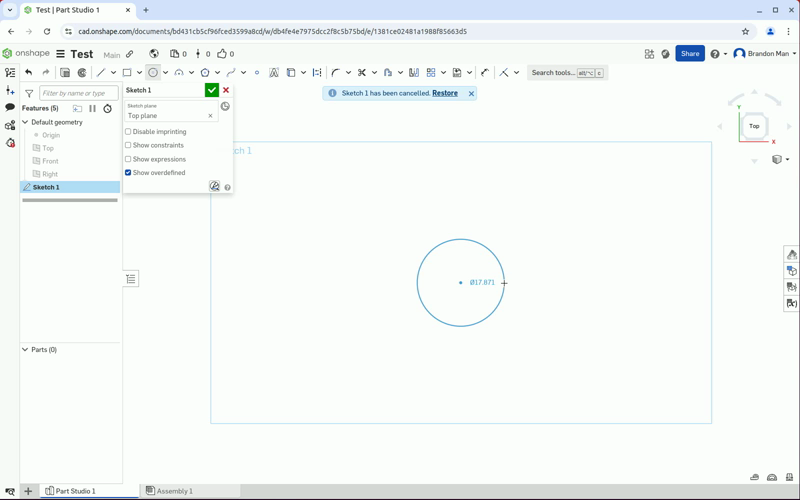
key(esc)
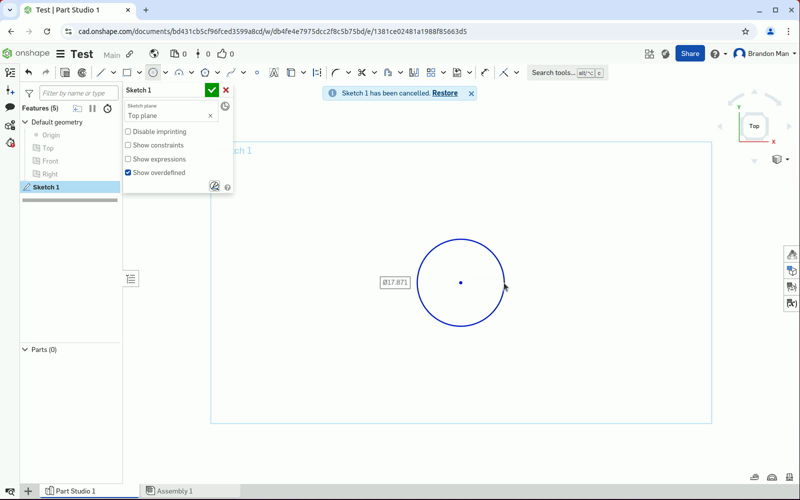
mouse_move(483, 306)
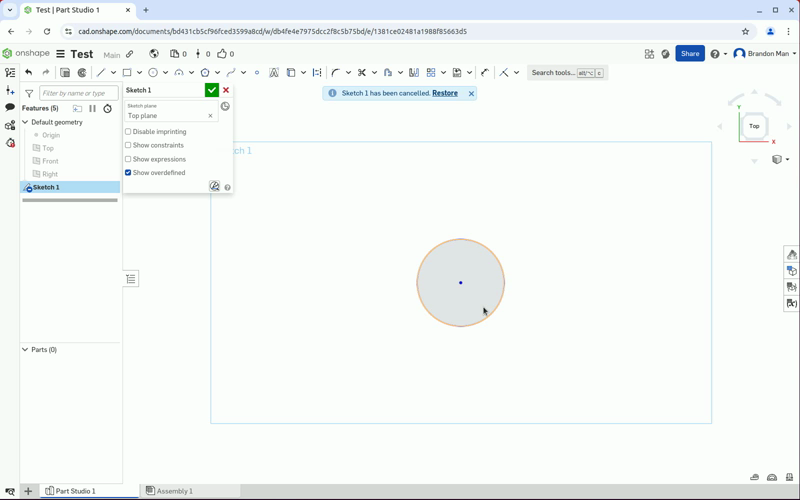
click(483, 306)
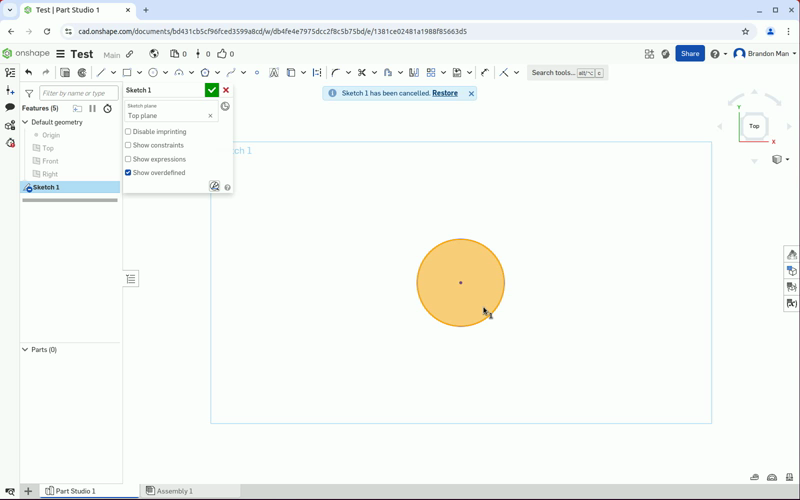
mouse_move(73, 352)
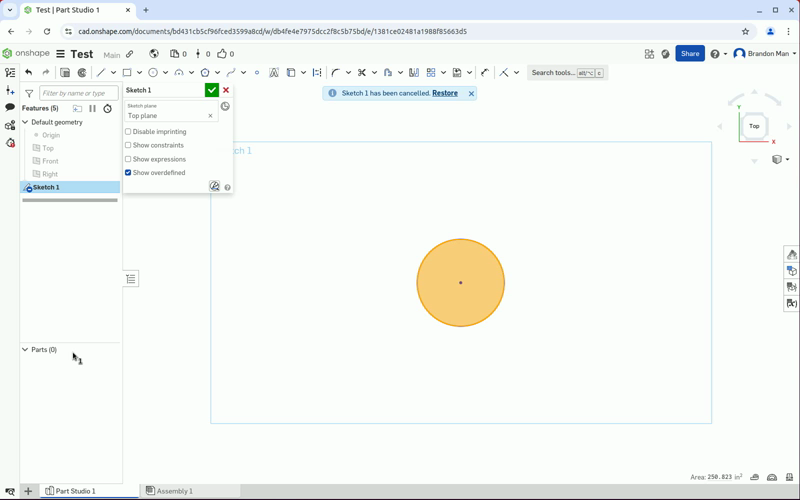
key(shift+y)
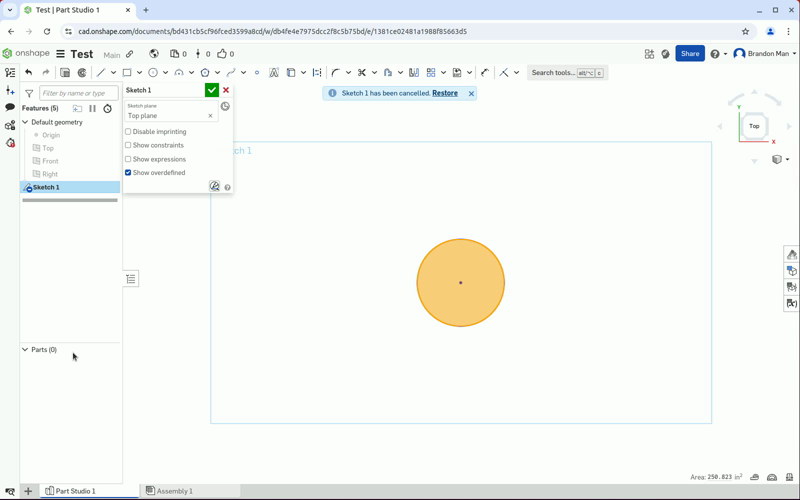
key(shift+e)
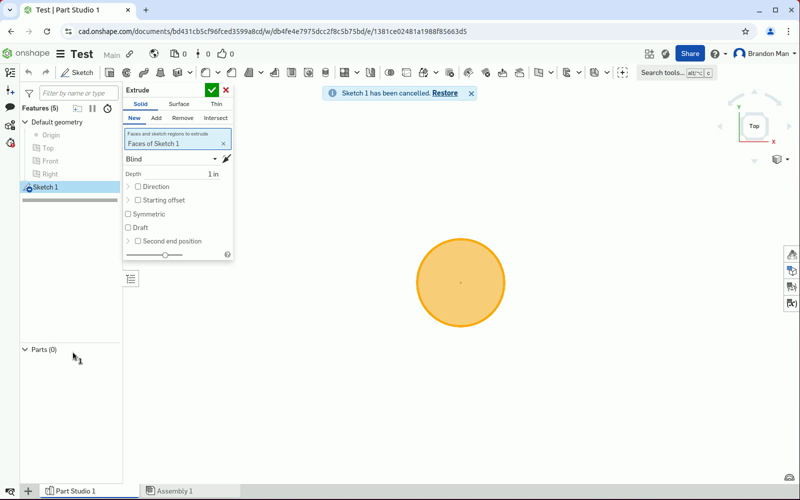
mouse_move(143, 106)
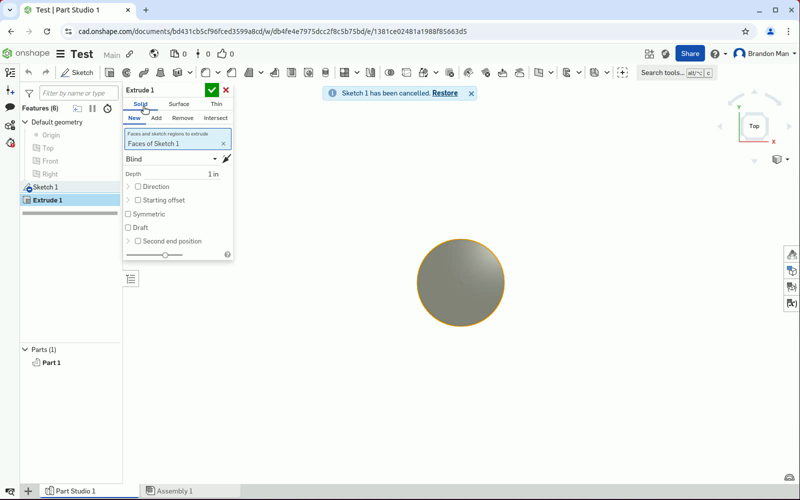
click(143, 106)
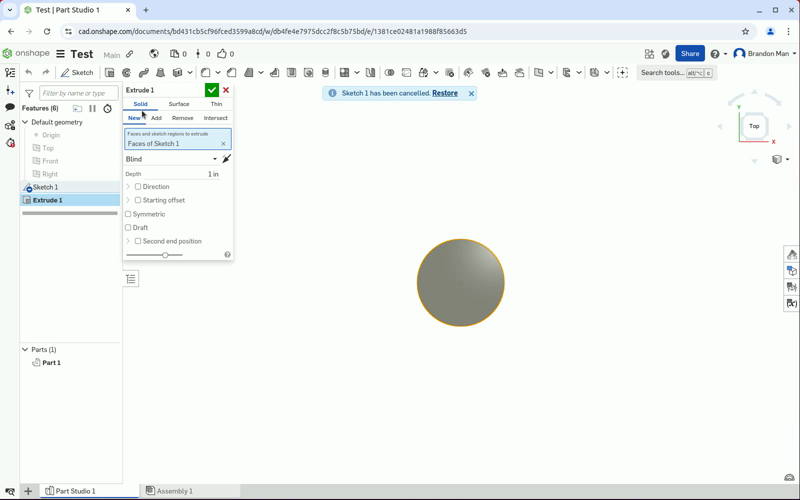
mouse_move(137, 120)
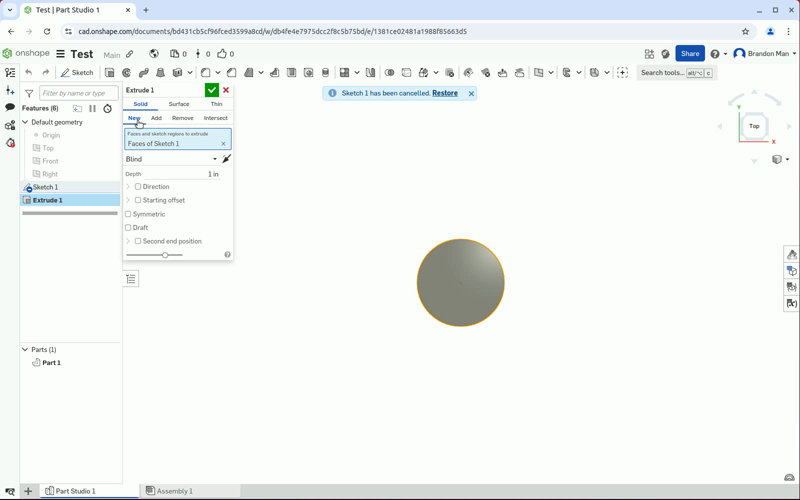
click(137, 120)
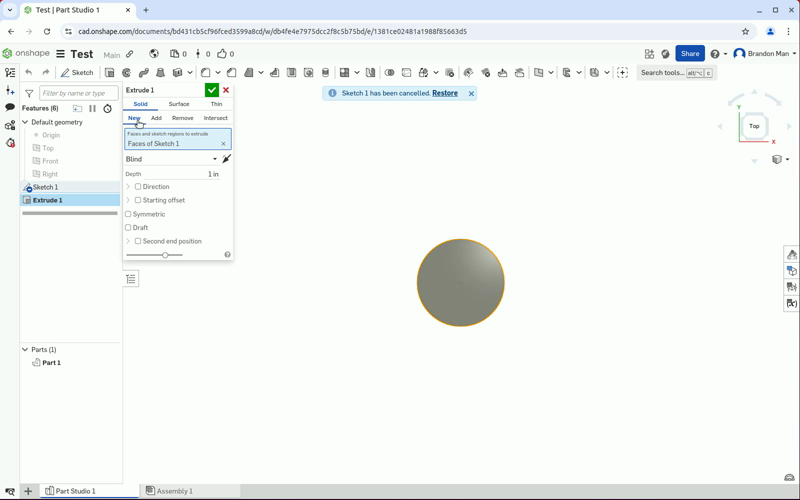
key(tab, 4)
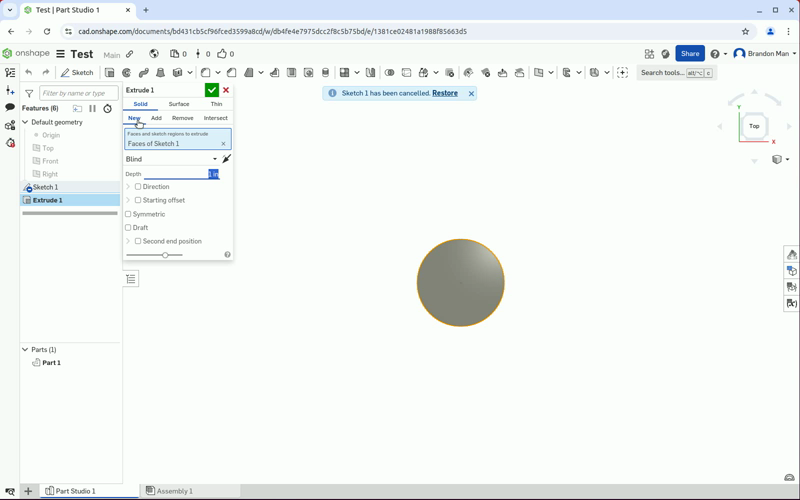
text(23.108)
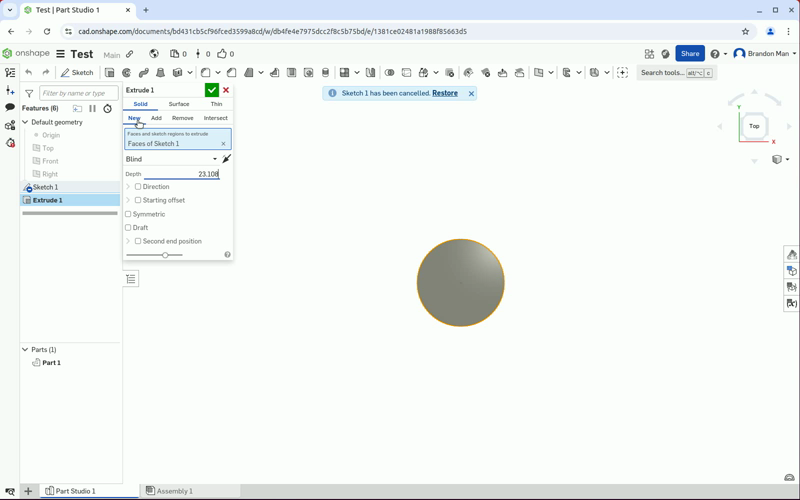
key(enter)
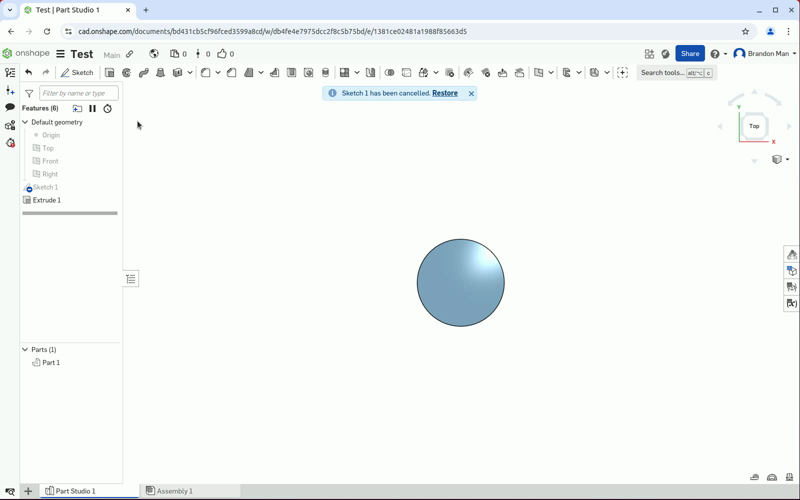
key(shift+h)
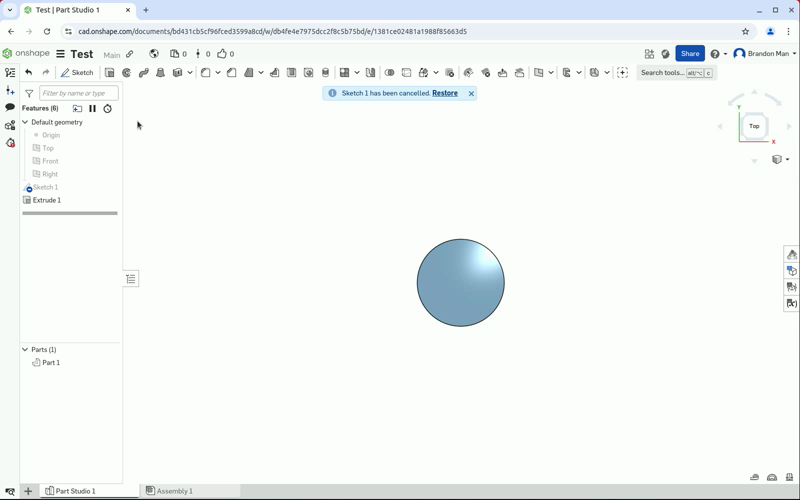
key(shift+h)
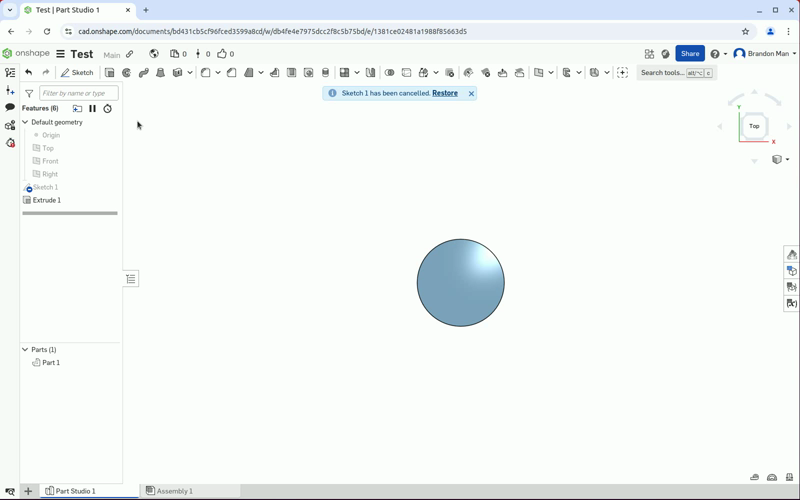
mouse_move(73, 189)
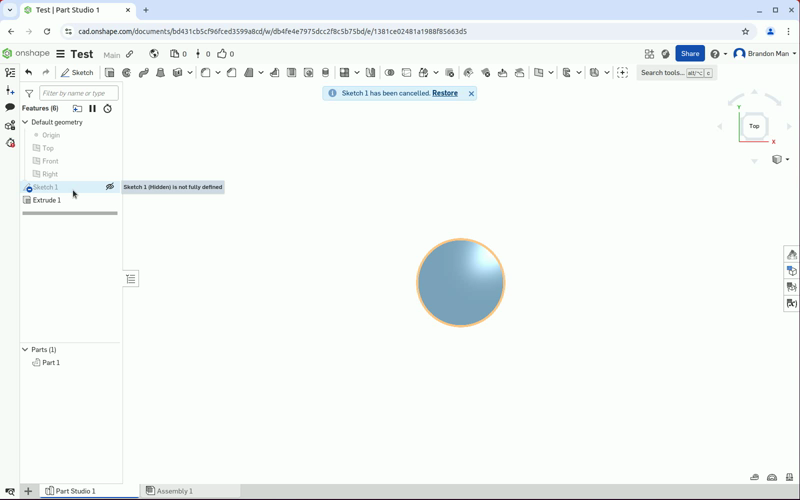
click(73, 189)
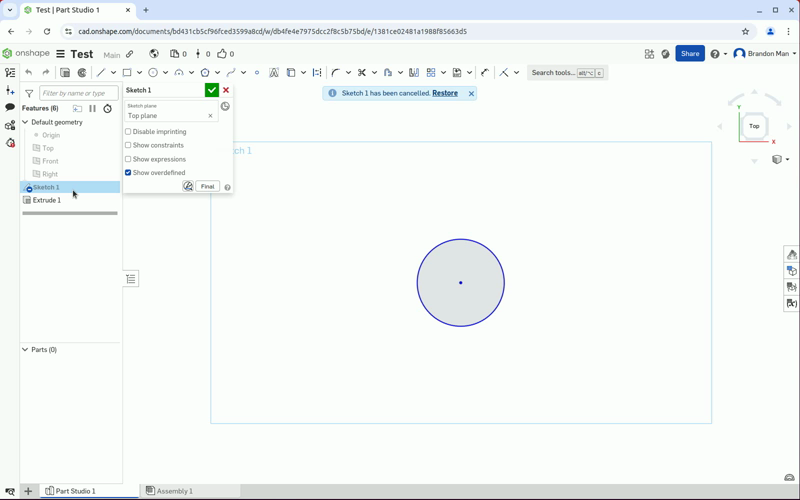
mouse_move(229, 92)
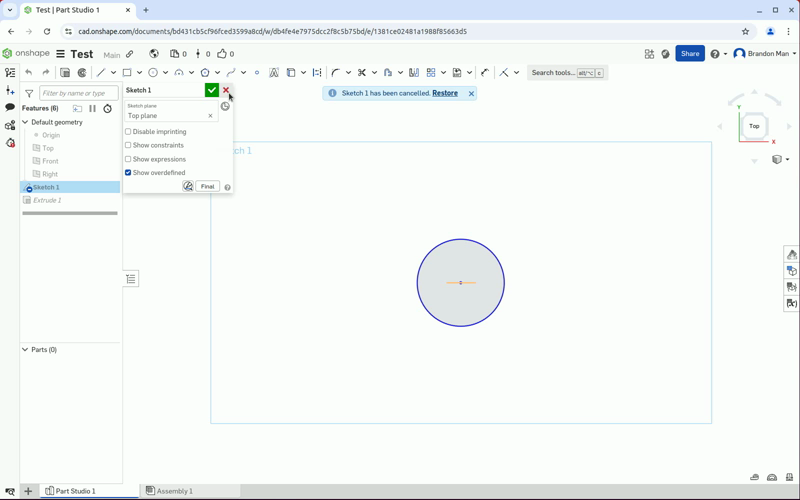
click(229, 92)
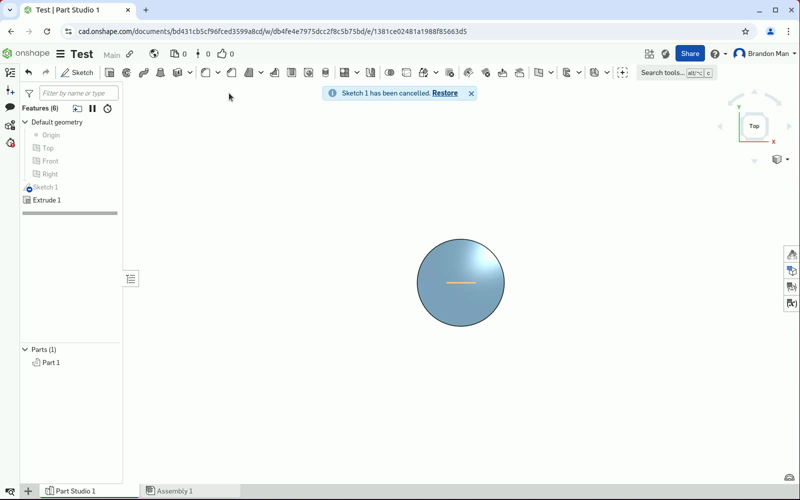
mouse_move(541, 75)
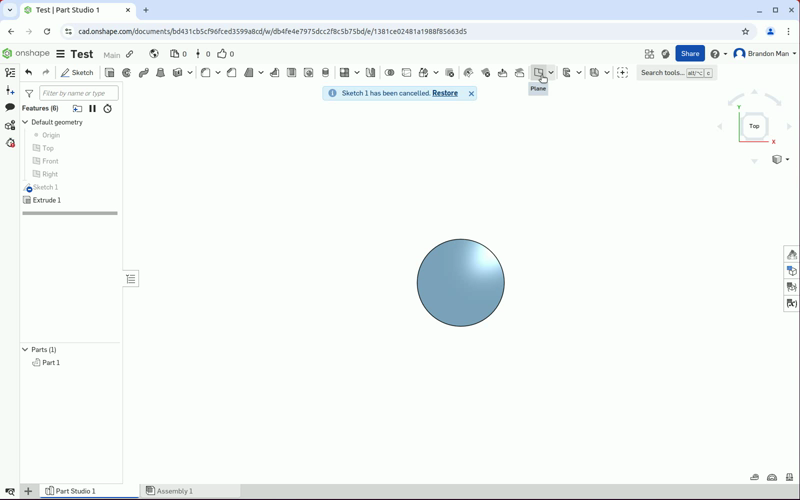
click(541, 75)
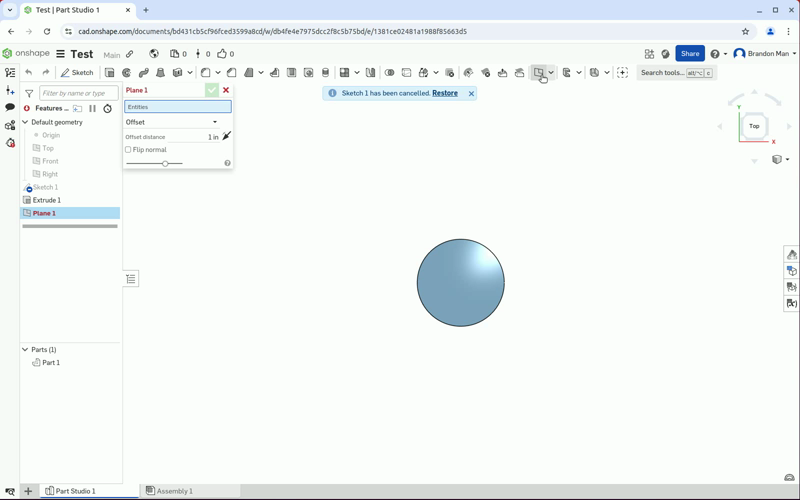
mouse_move(73, 150)
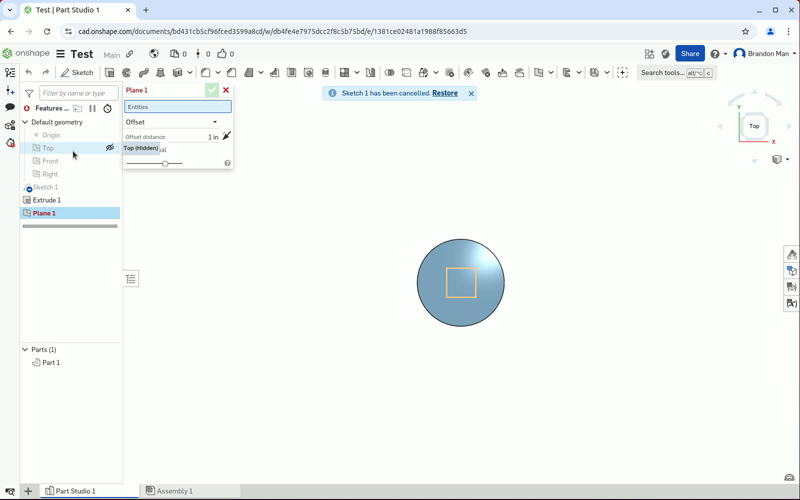
click(73, 150)
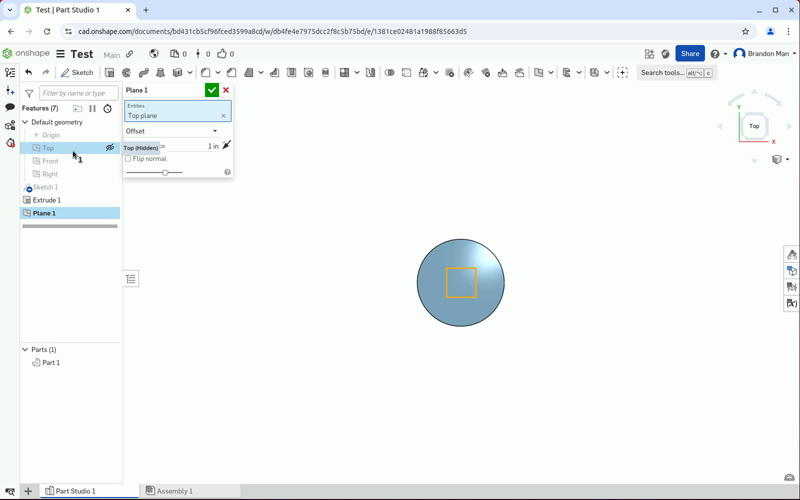
key(tab, 2)
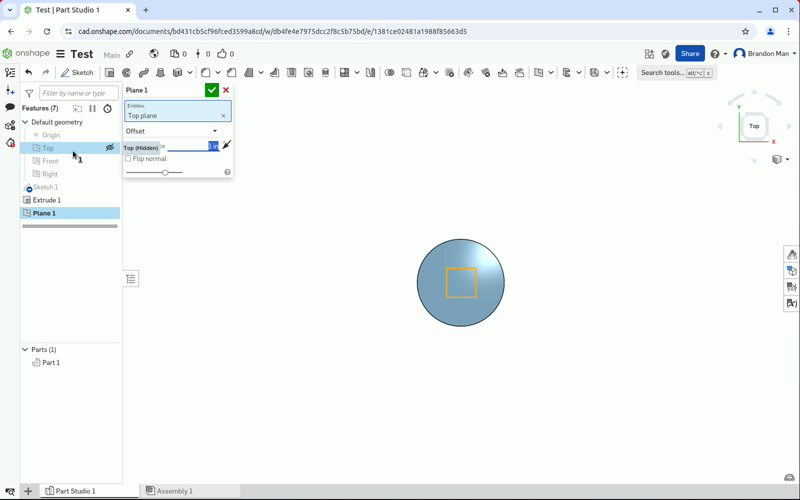
text(23.108)
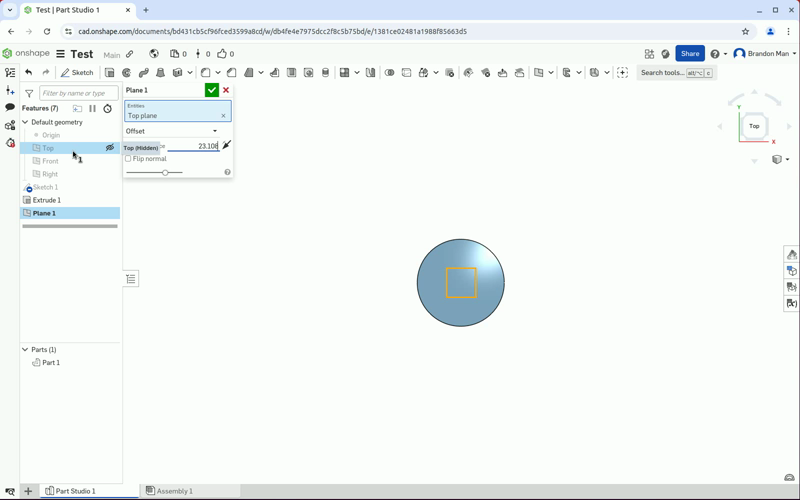
key(enter, 2)
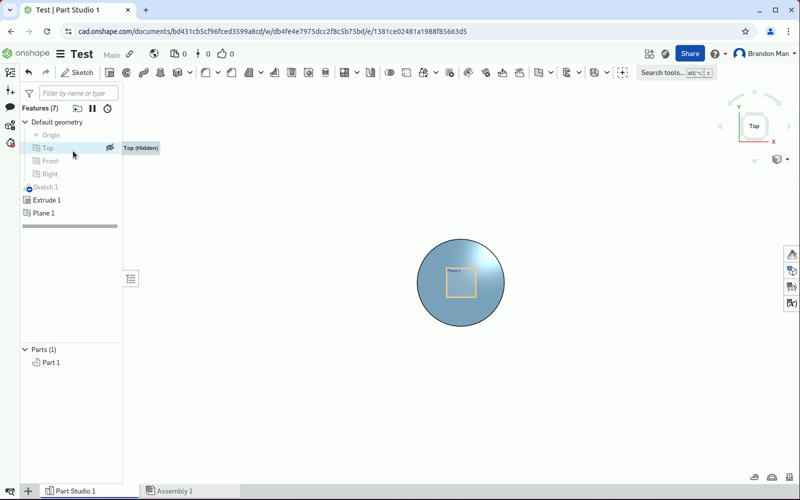
key(shift+s)
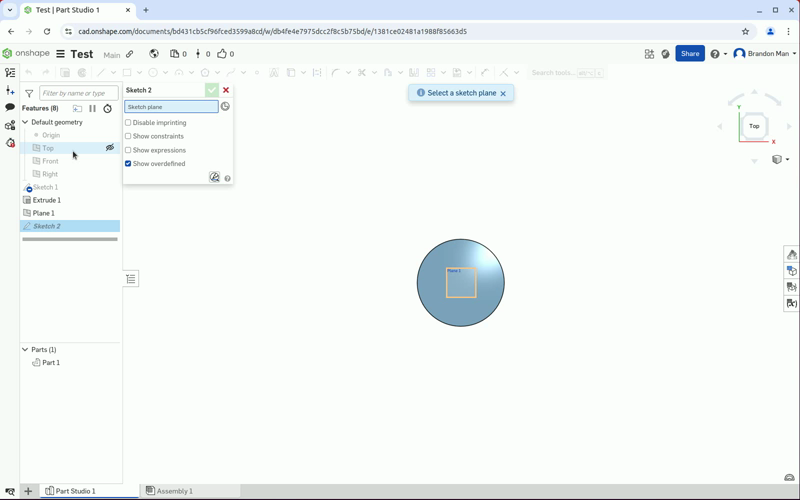
mouse_move(73, 215)
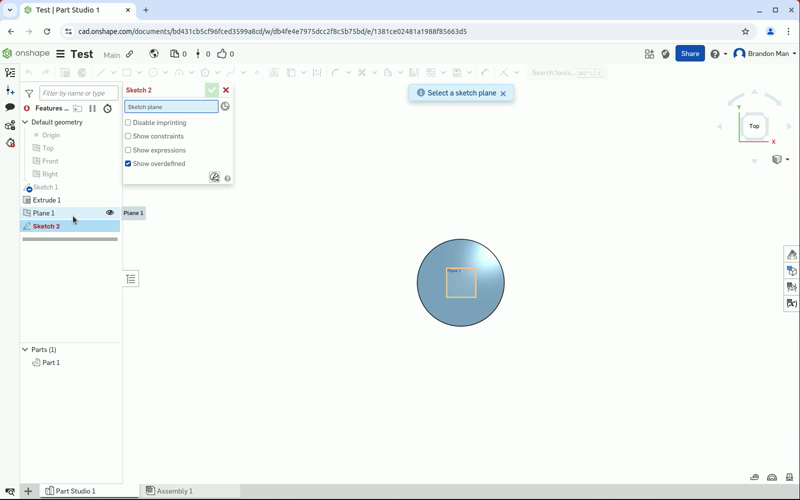
click(73, 215)
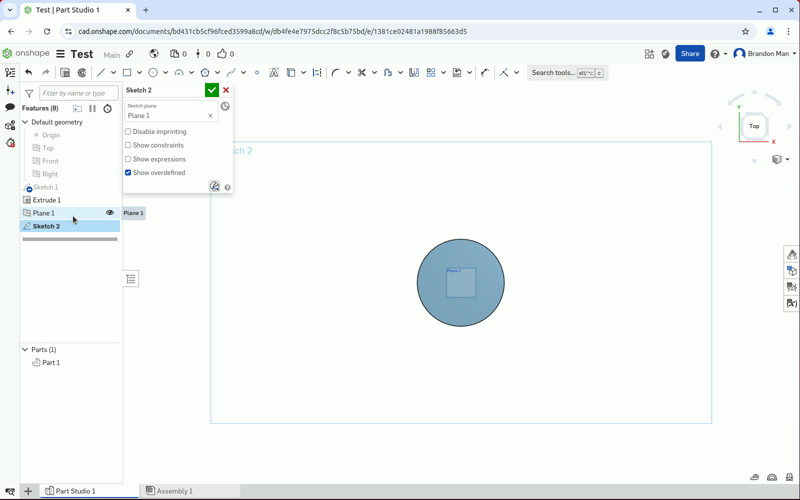
mouse_move(73, 352)
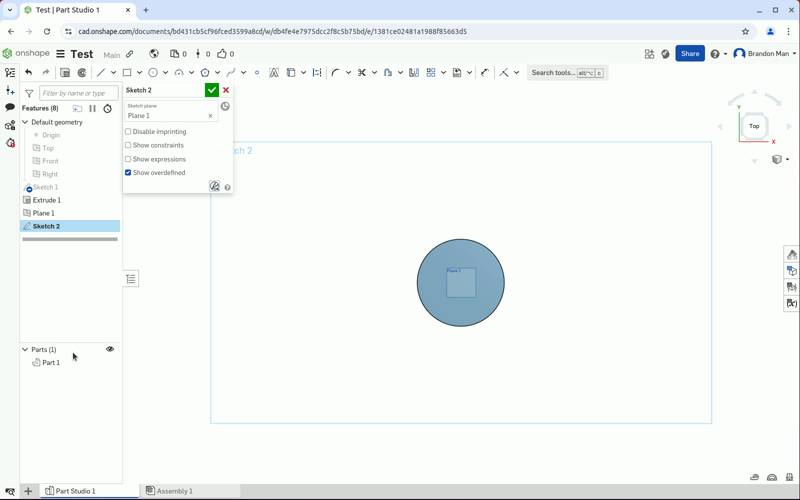
key(y)
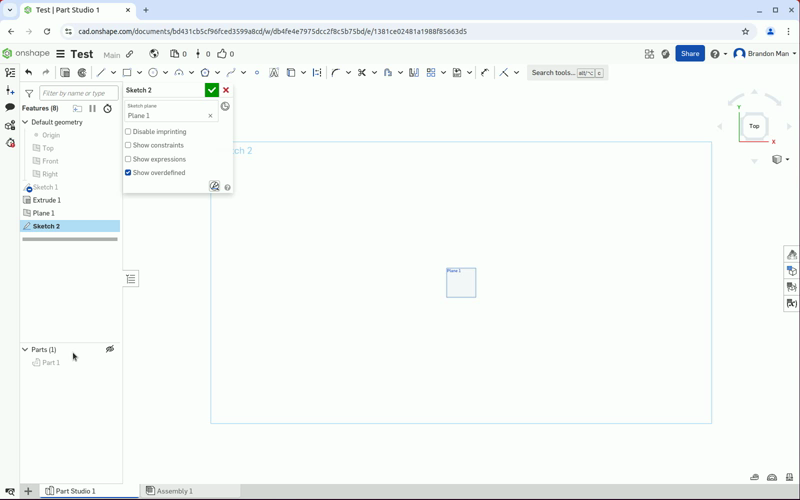
key(c)
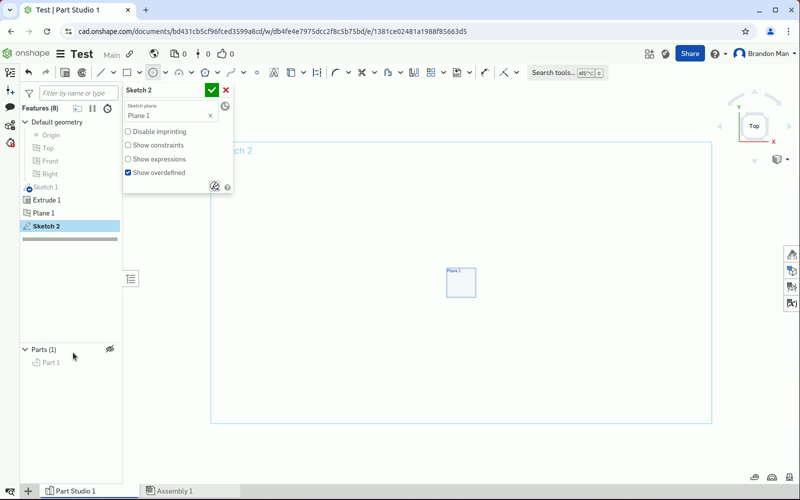
key_down(shift)
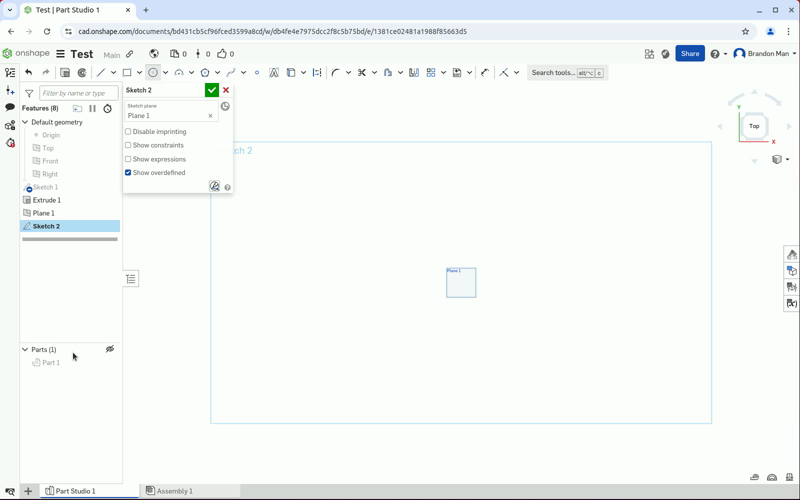
mouse_move(461, 282)
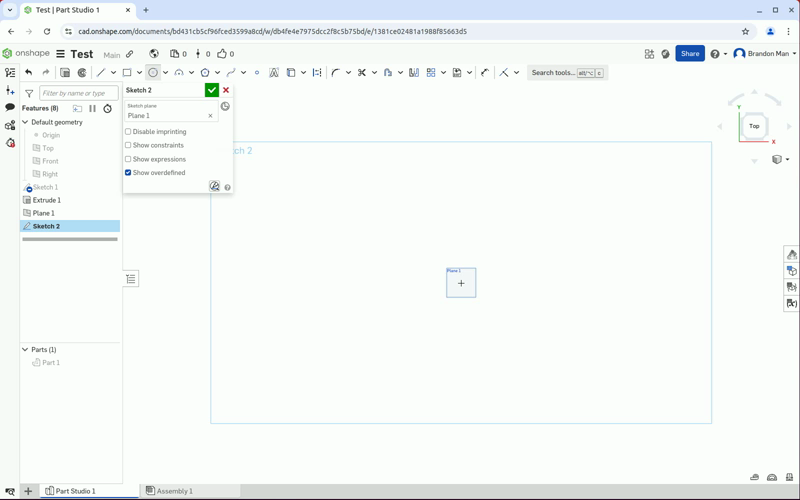
click(461, 282)
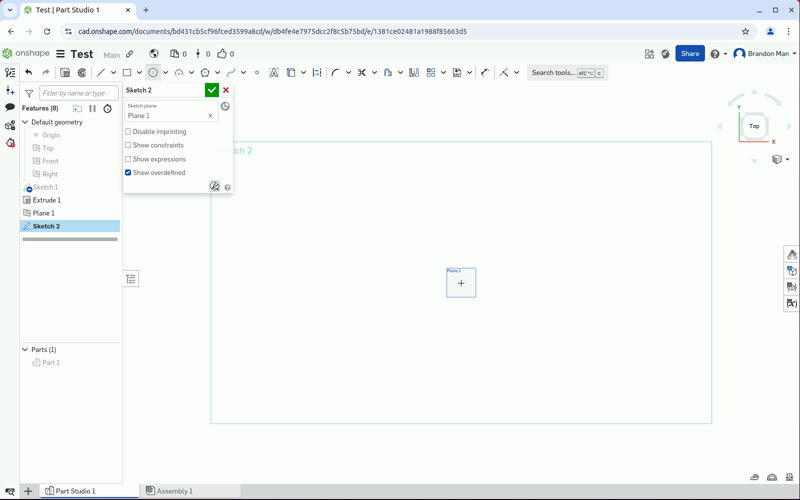
key_up(shift)
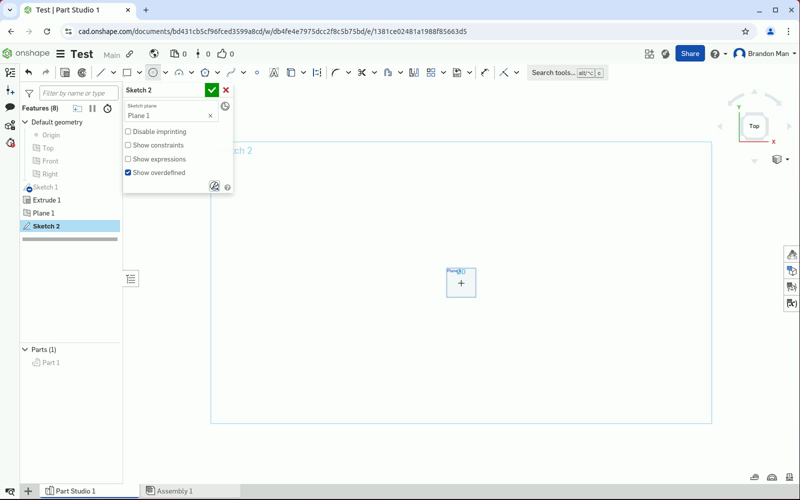
mouse_move(489, 282)
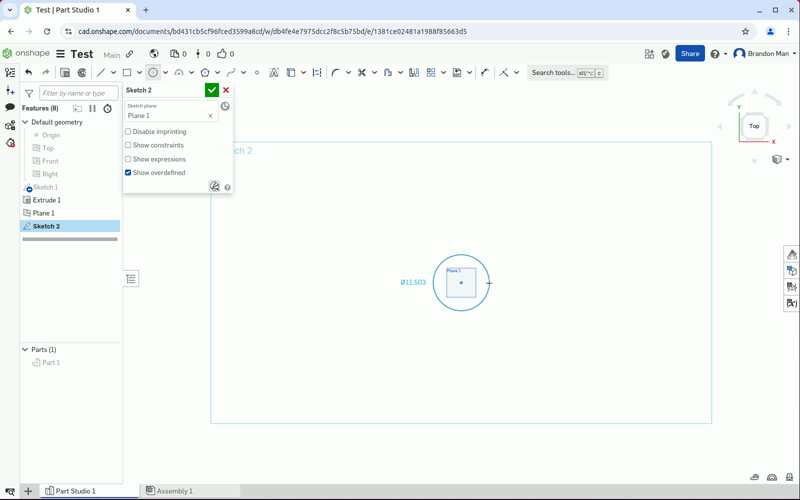
click(489, 282)
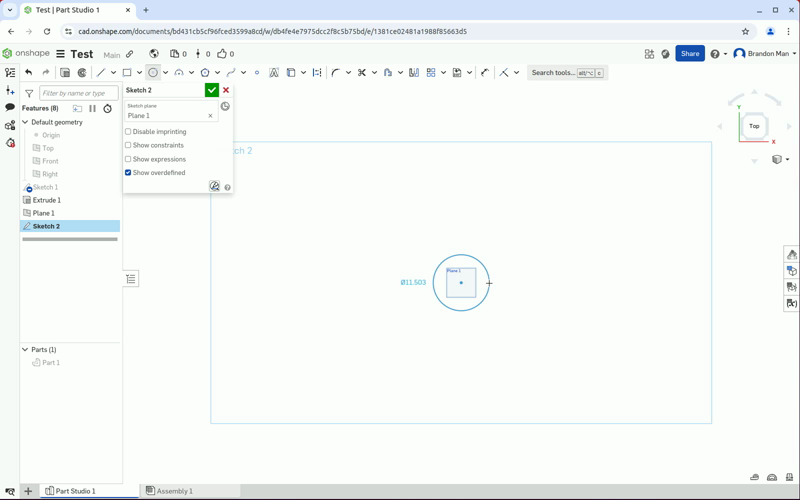
key(esc)
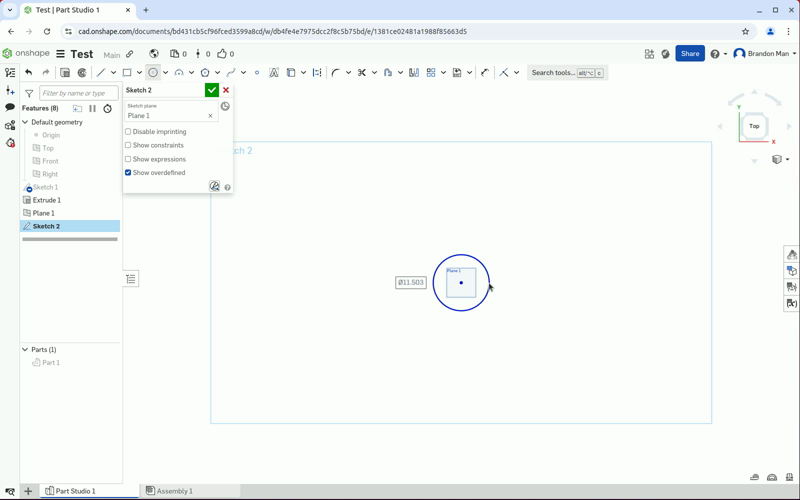
mouse_move(482, 271)
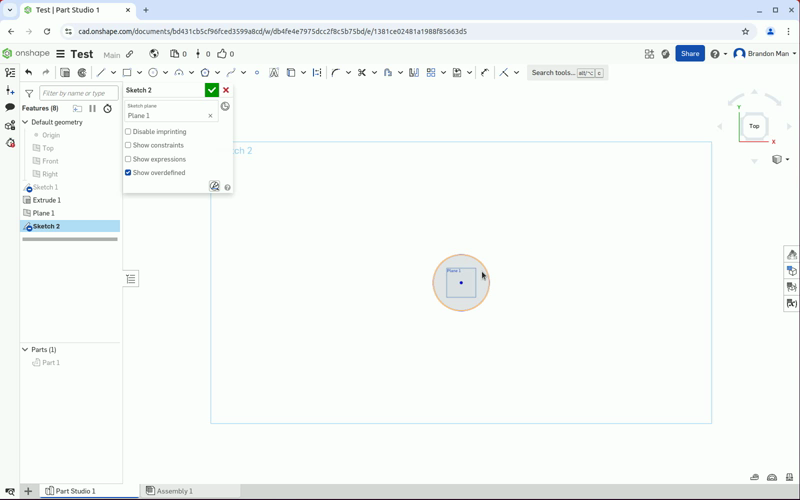
click(482, 271)
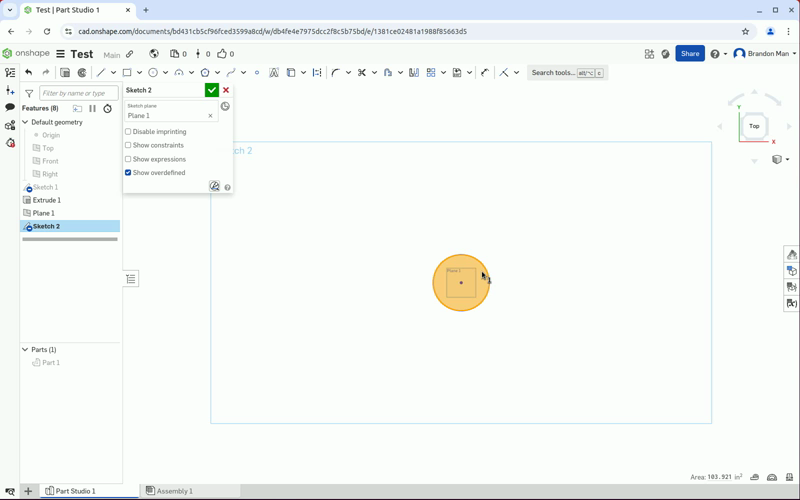
mouse_move(73, 352)
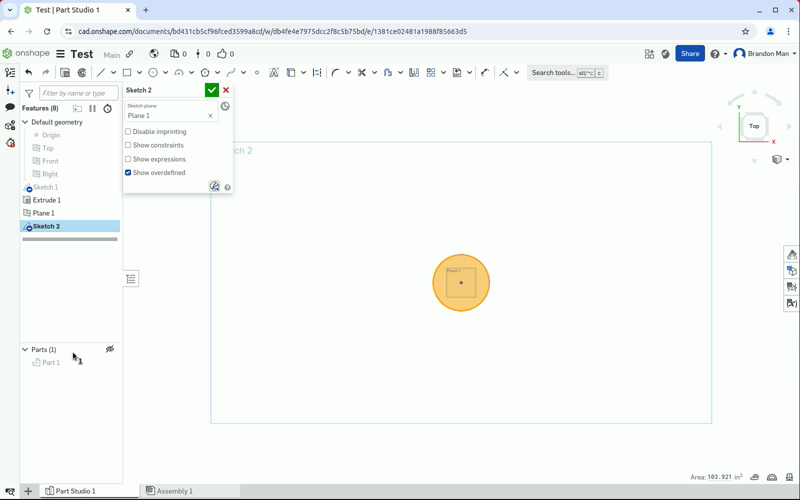
key(shift+y)
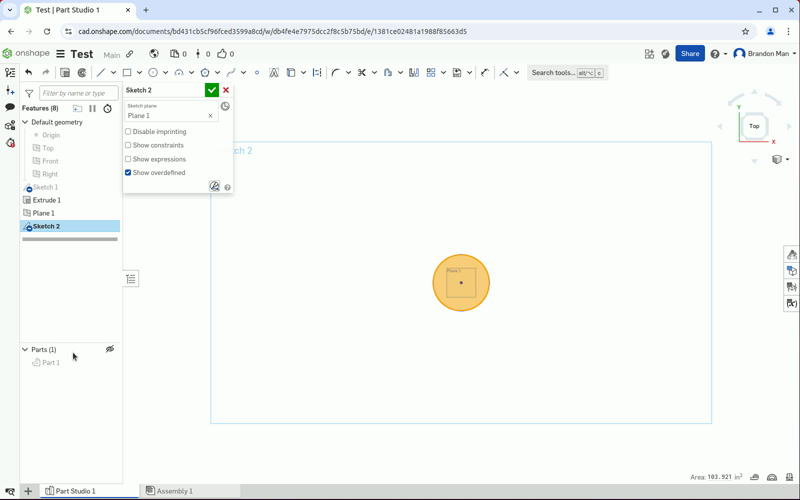
key(shift+e)
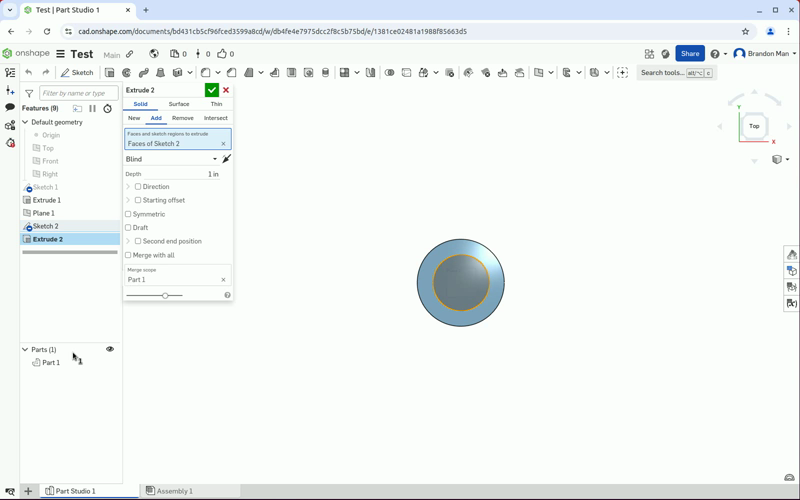
mouse_move(143, 106)
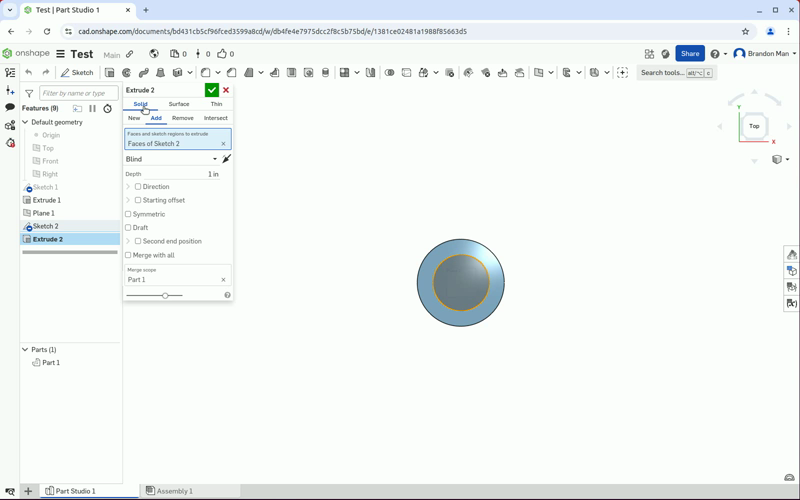
click(143, 106)
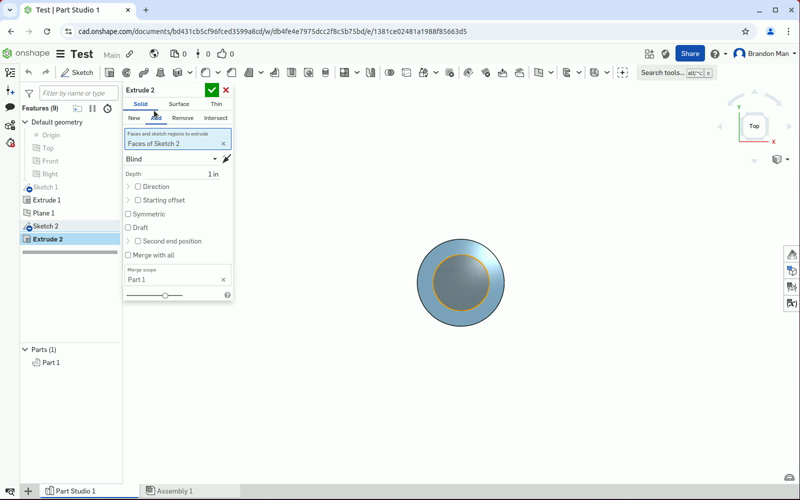
mouse_move(186, 120)
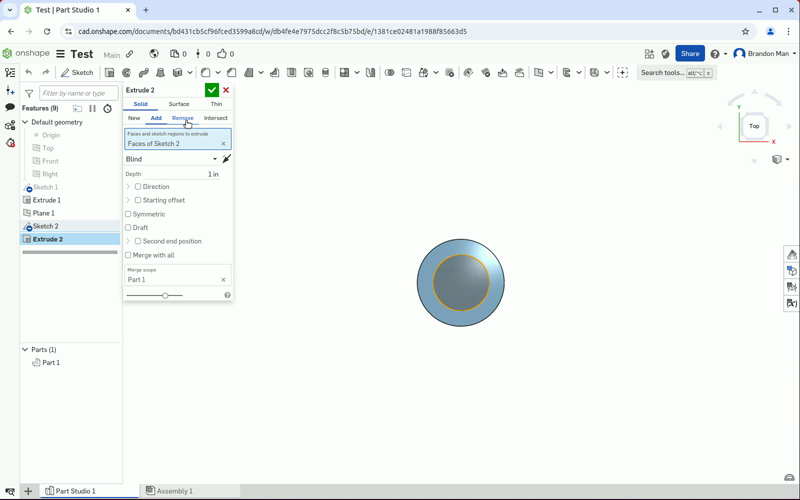
click(186, 120)
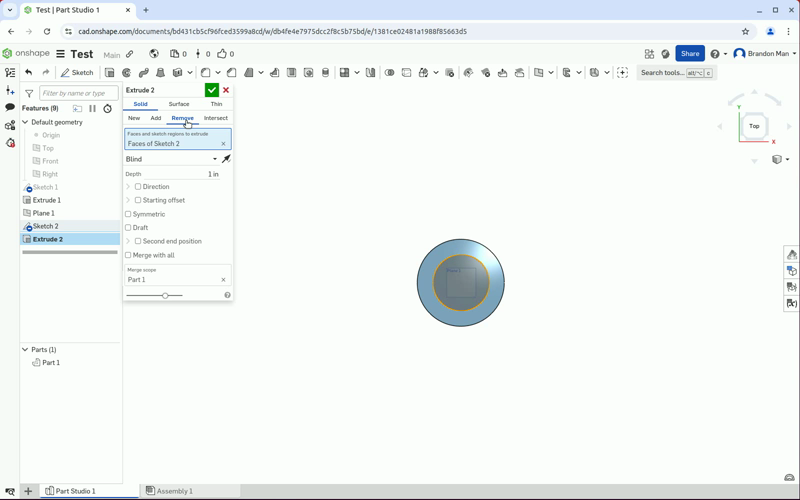
key(tab, 4)
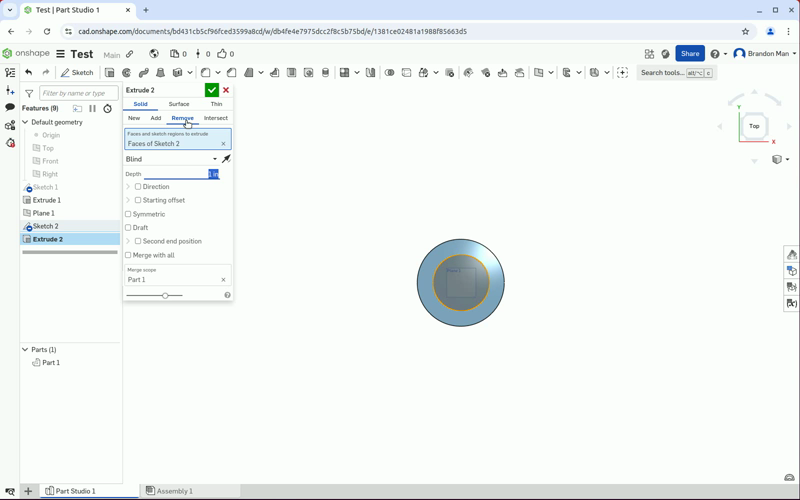
text(23.108)
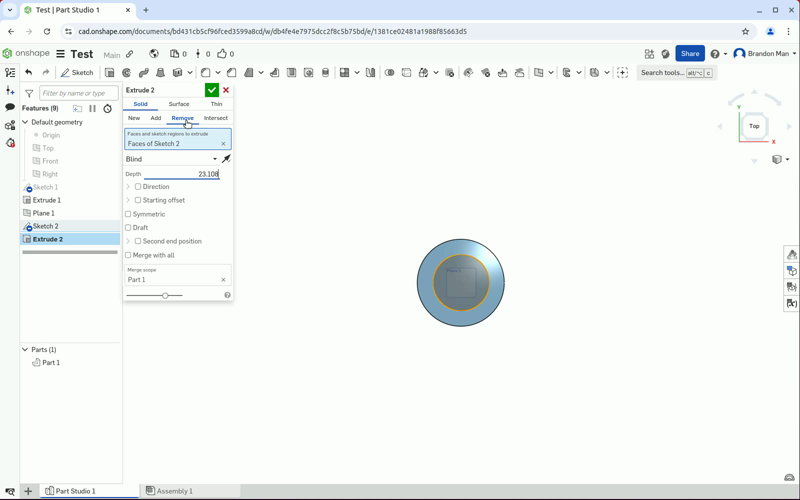
key(tab, 6)
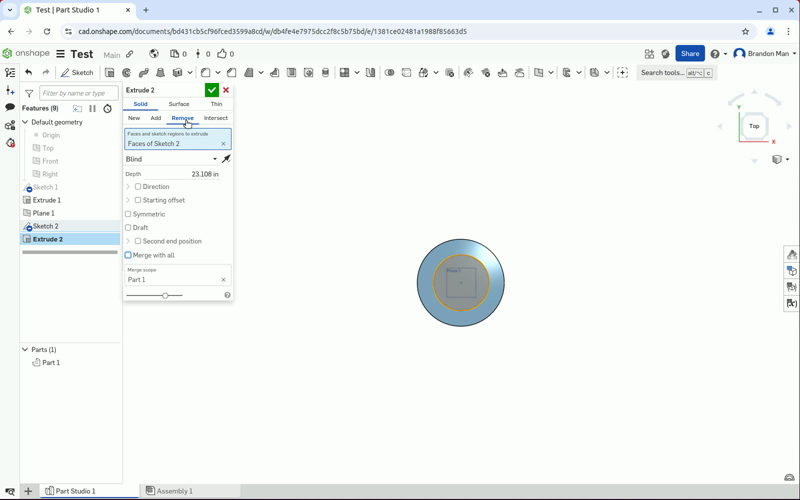
key(space)
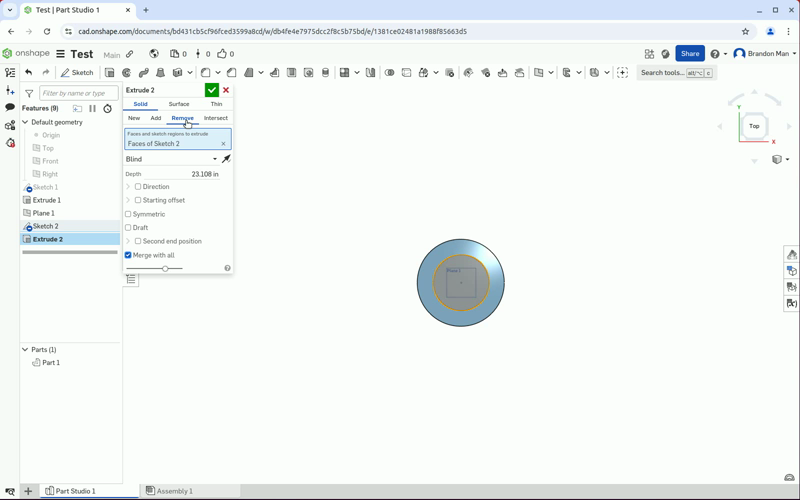
key(enter)
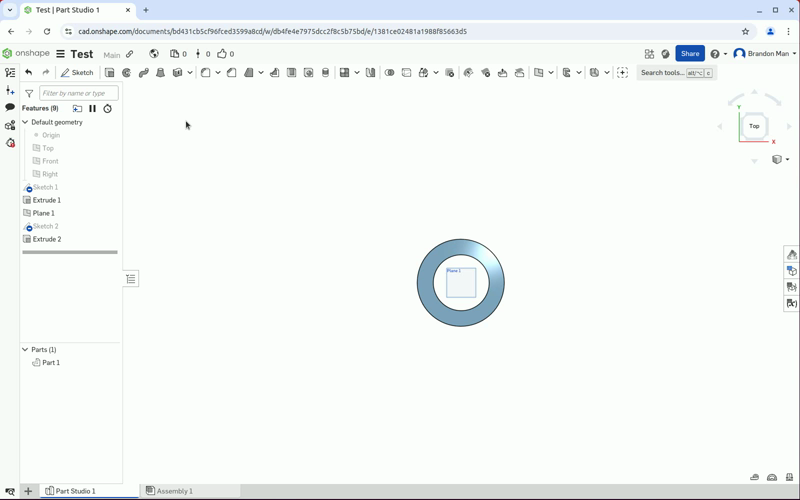
key(shift+h)
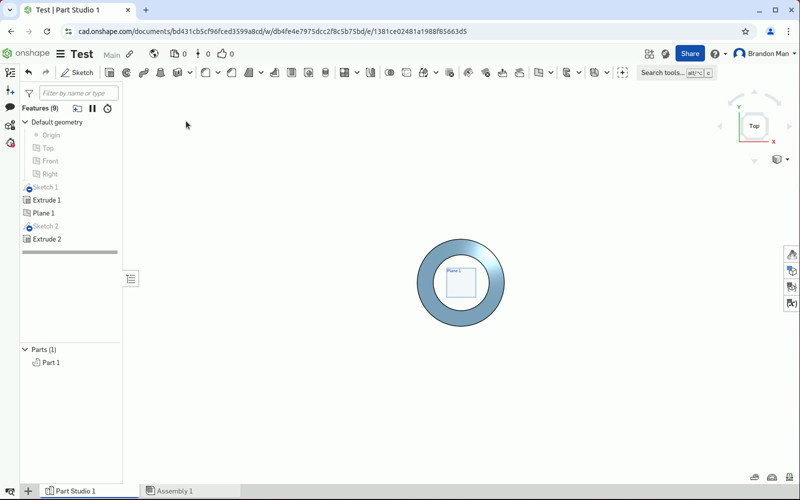
key(shift+h)
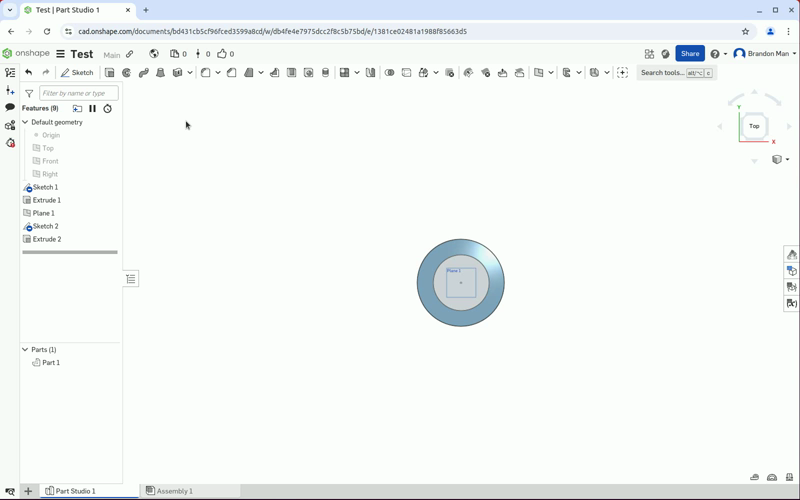
key(shift+7)
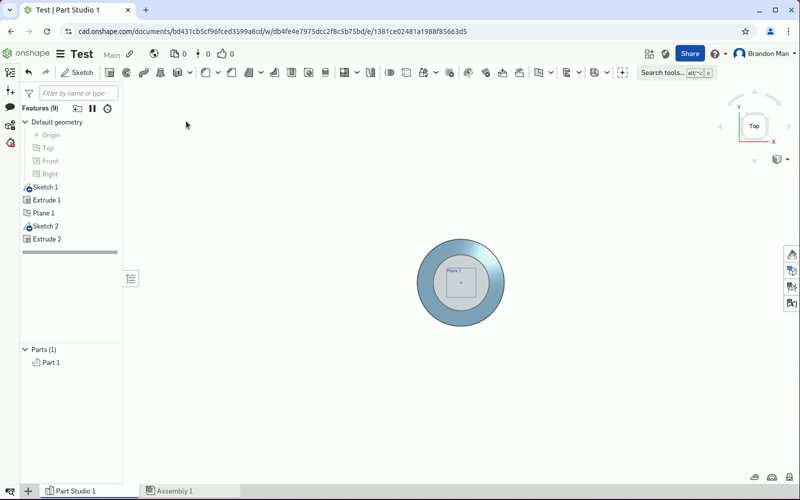
key(up, 3)
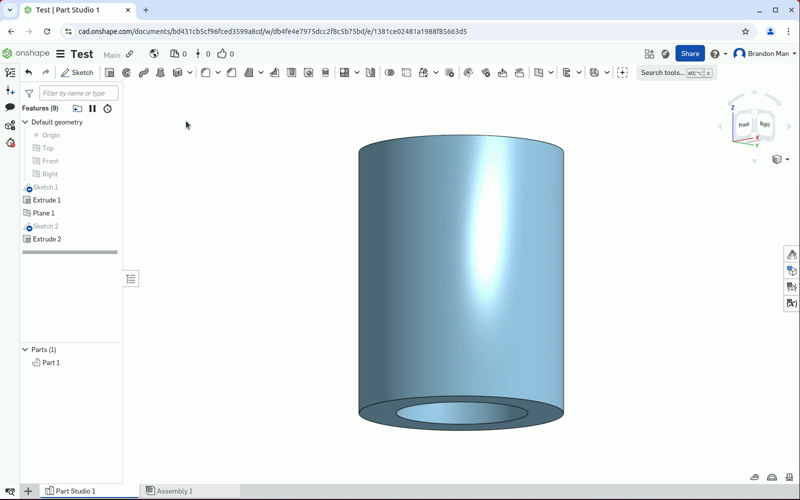
key(left, 3)
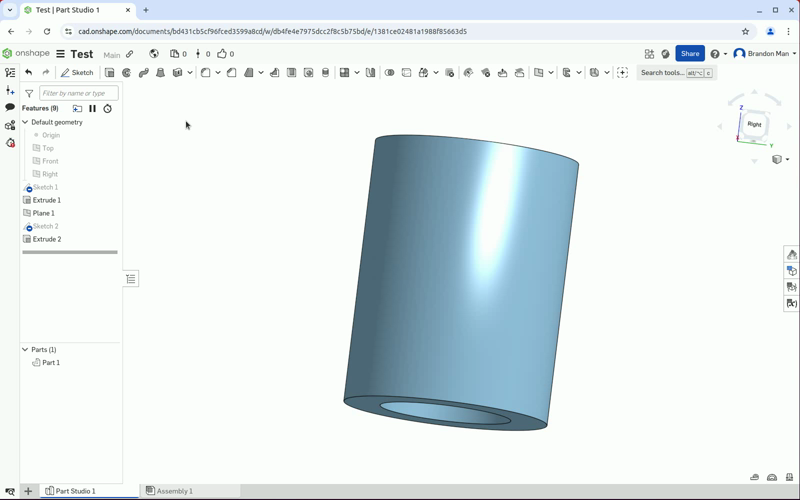
key(right, 3)
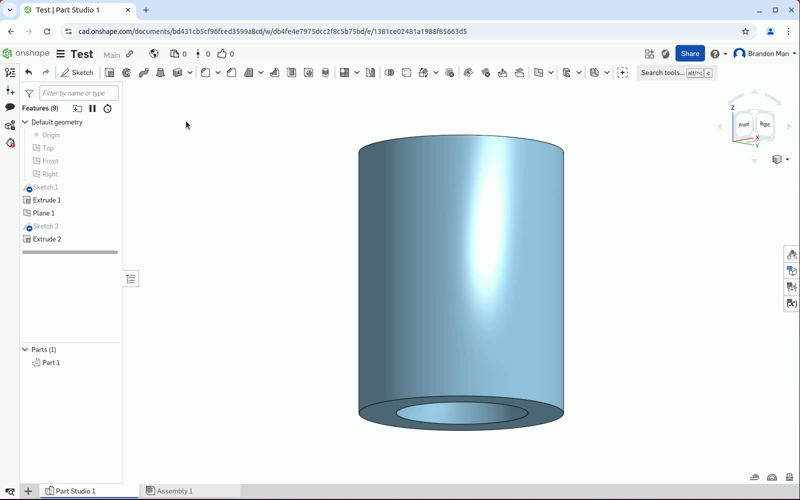
key(down, 3)
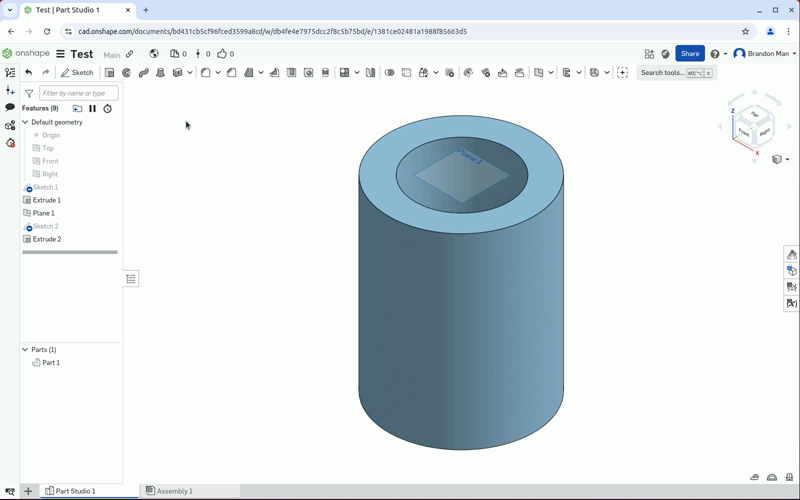
mouse_move(73, 189)
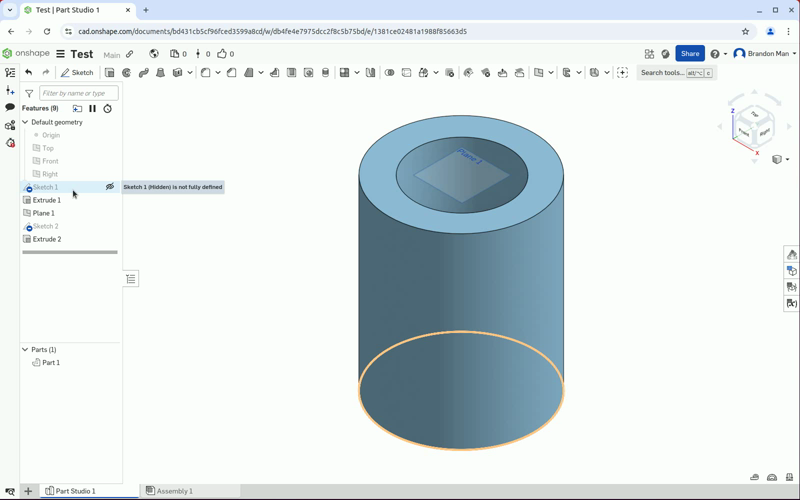
click(73, 189)